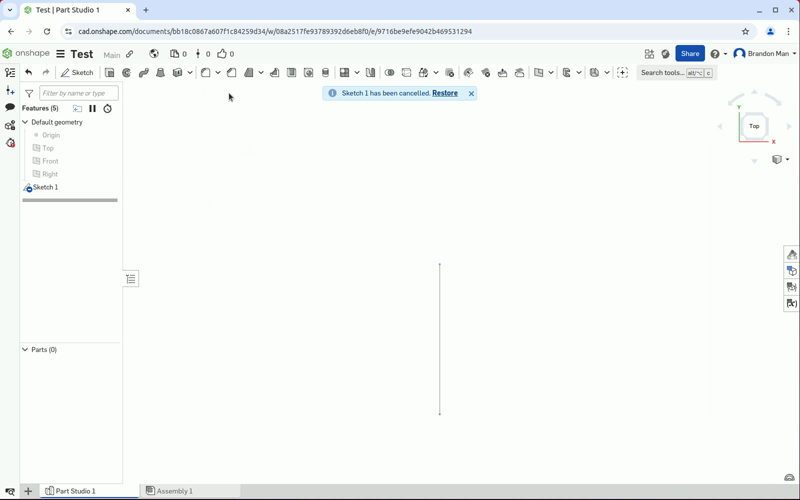
key(shift+h)
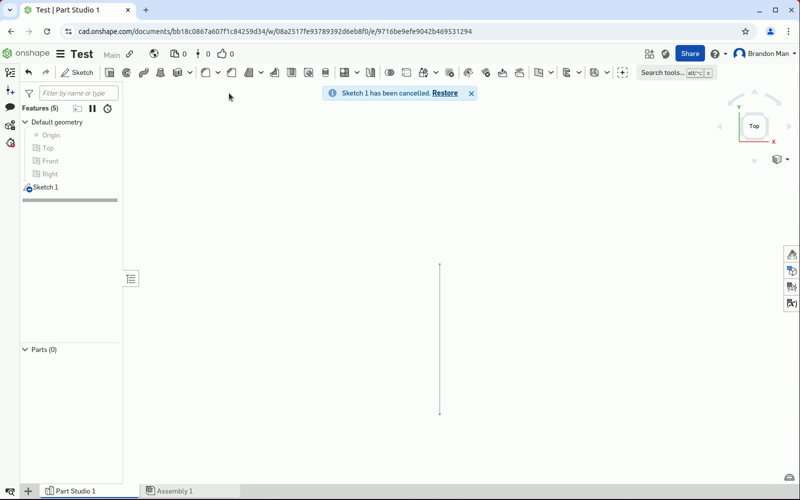
key(shift+s)
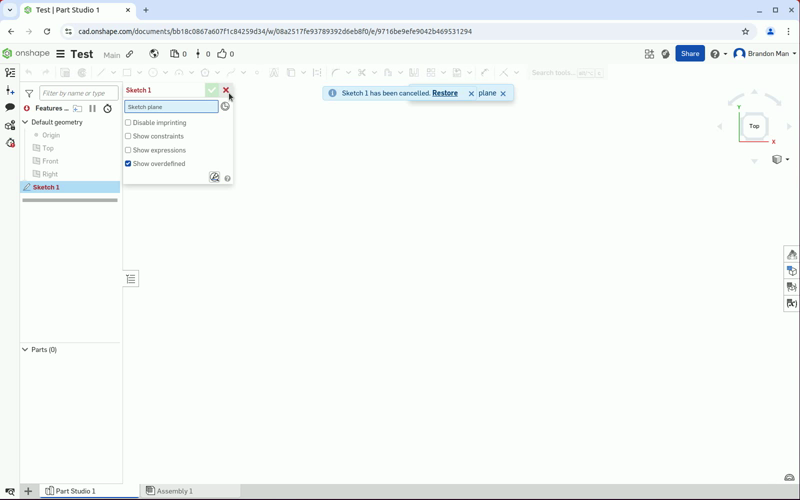
mouse_move(73, 150)
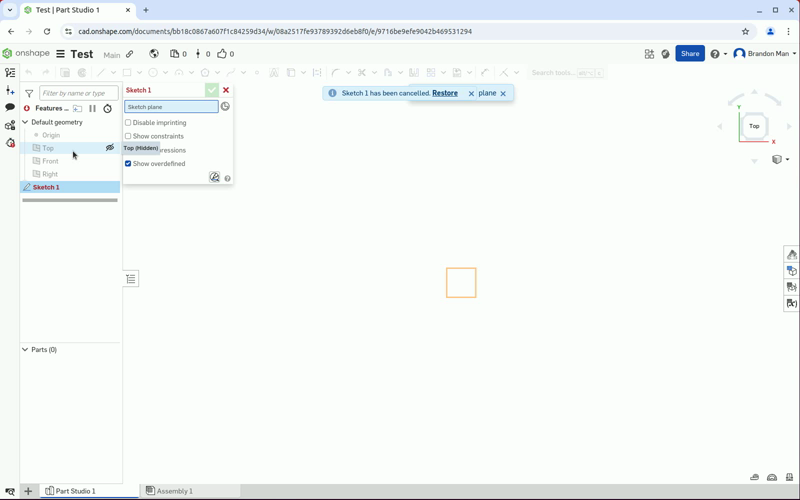
click(73, 150)
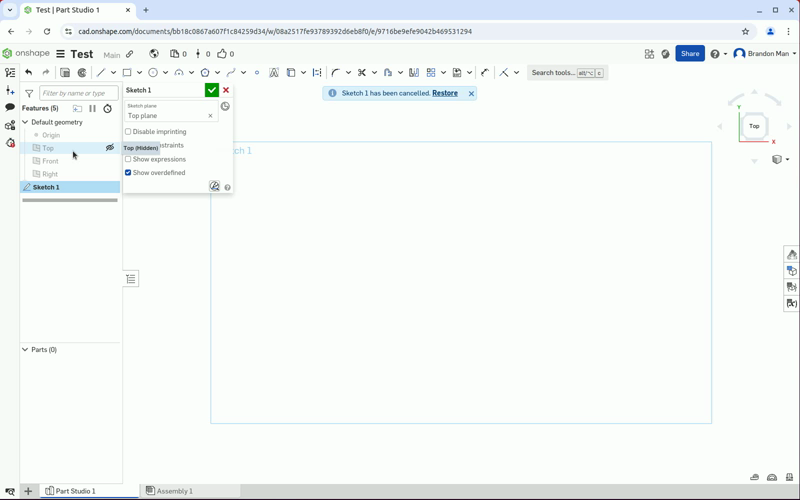
mouse_move(73, 352)
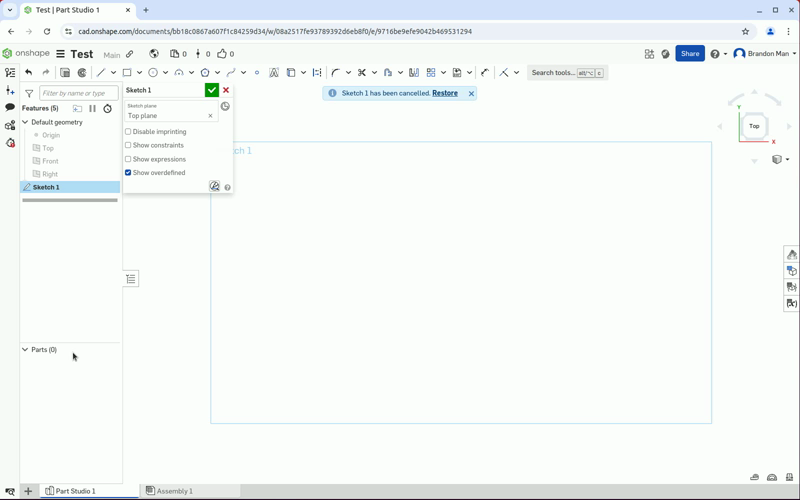
key(y)
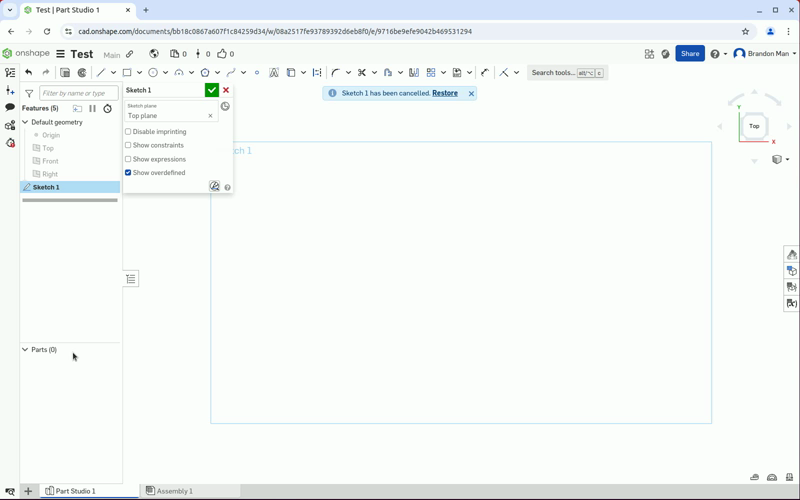
key(c)
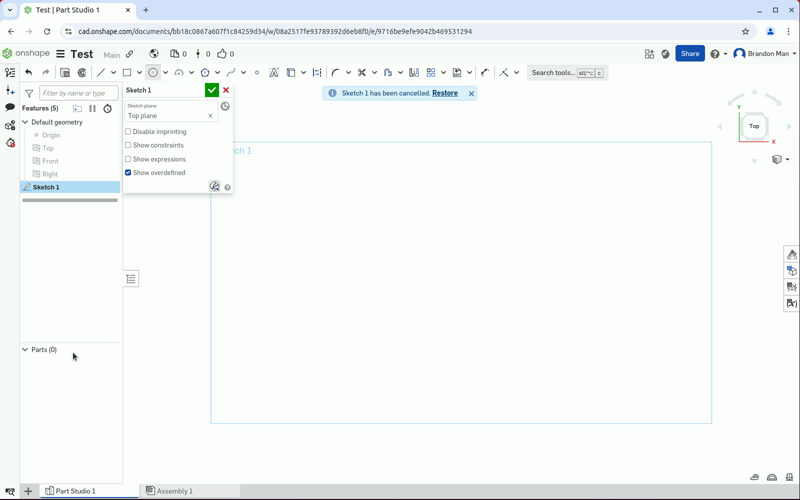
key_down(shift)
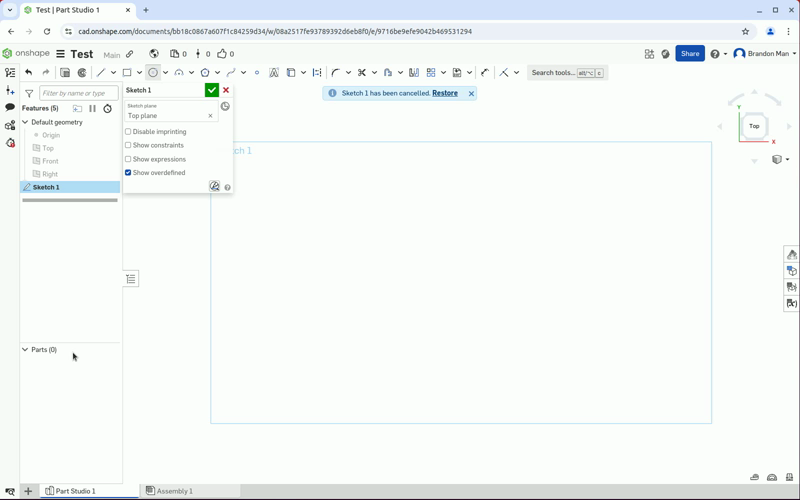
mouse_move(461, 282)
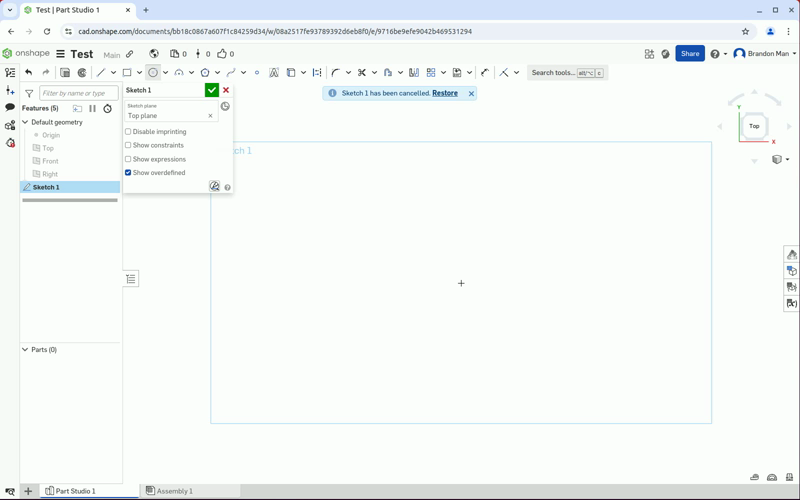
click(461, 282)
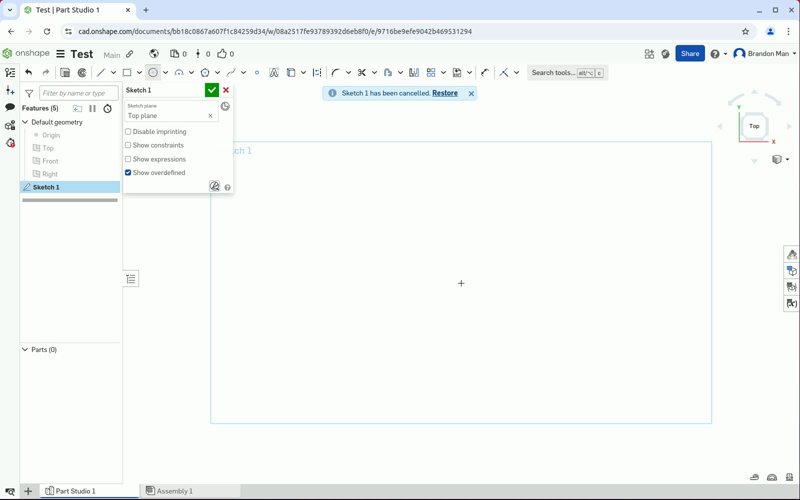
key_up(shift)
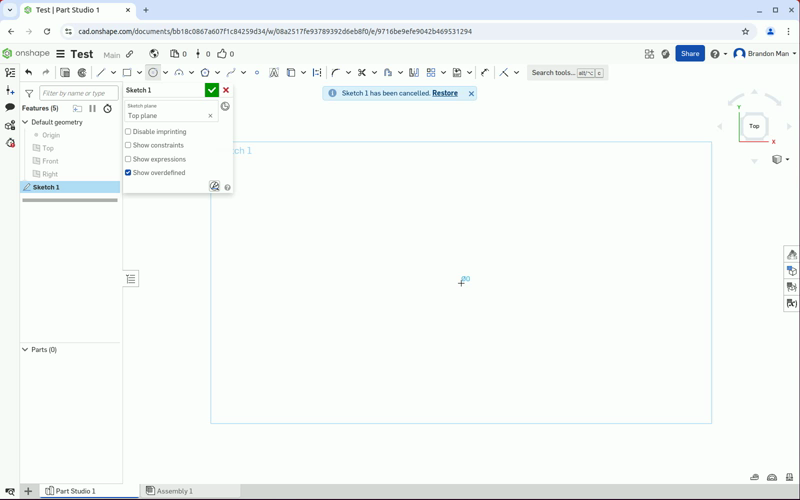
mouse_move(574, 282)
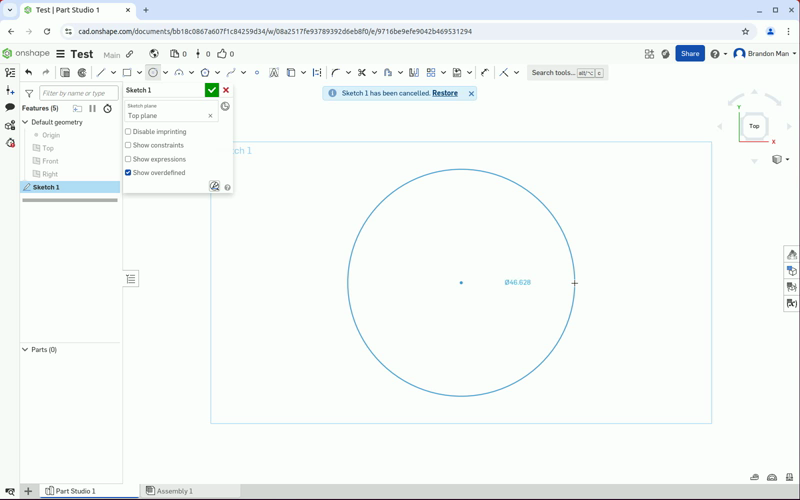
click(574, 282)
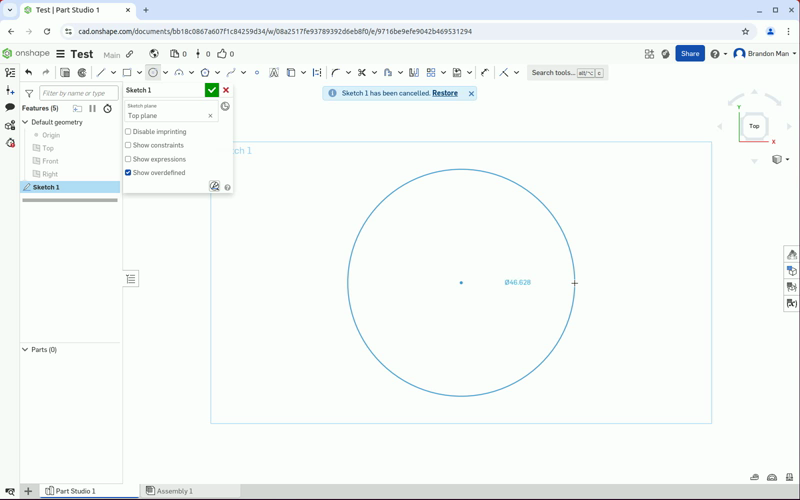
key(esc)
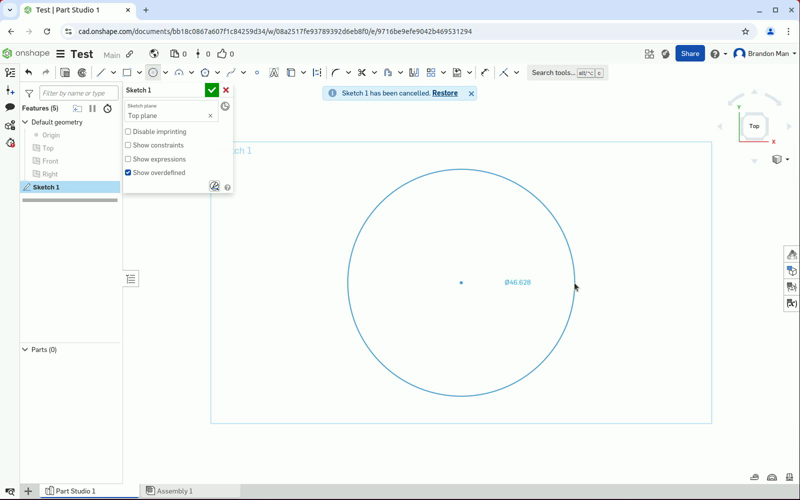
mouse_move(458, 289)
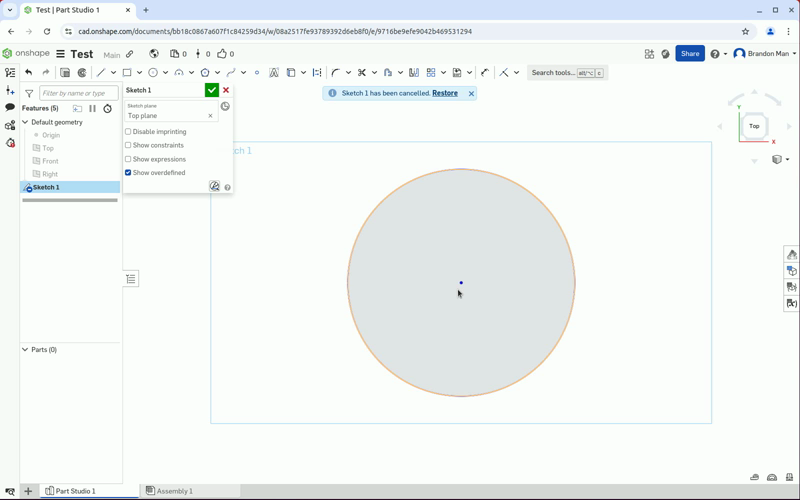
click(458, 289)
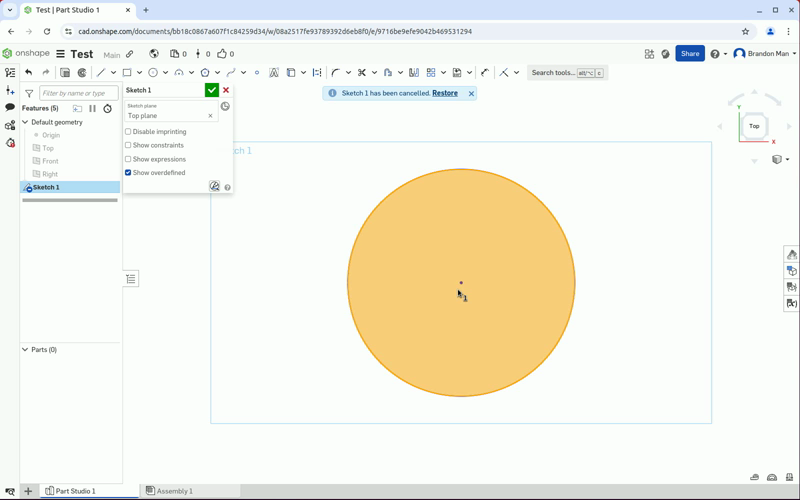
mouse_move(73, 352)
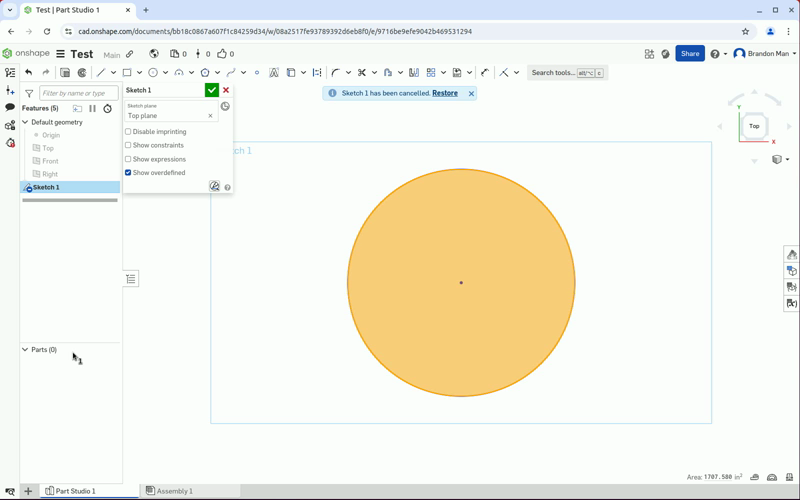
key(shift+y)
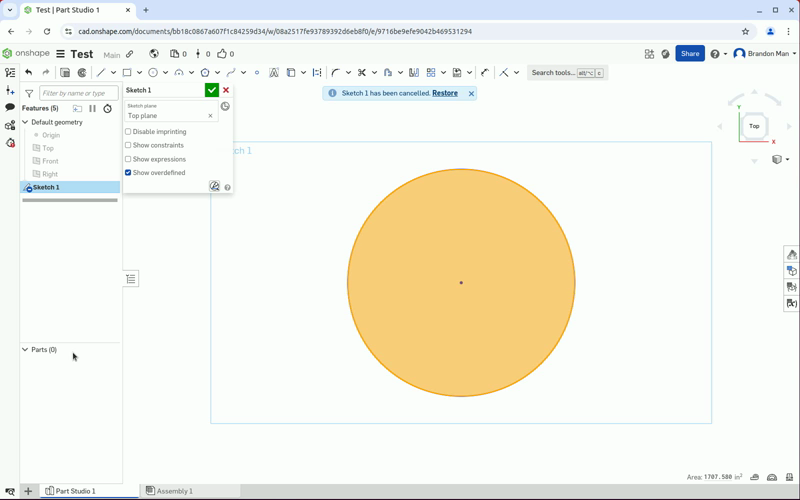
key(shift+e)
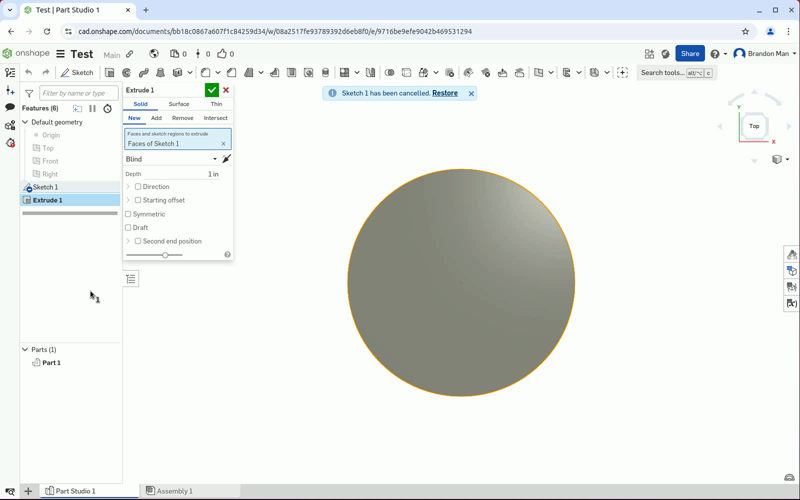
mouse_move(143, 106)
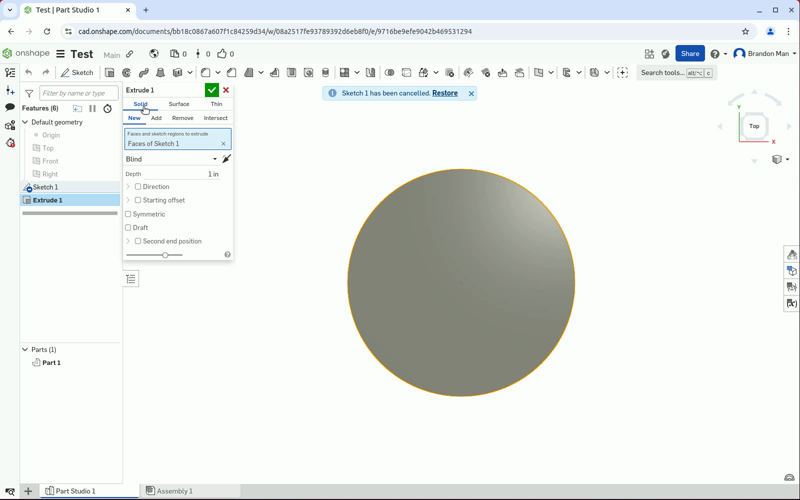
click(143, 106)
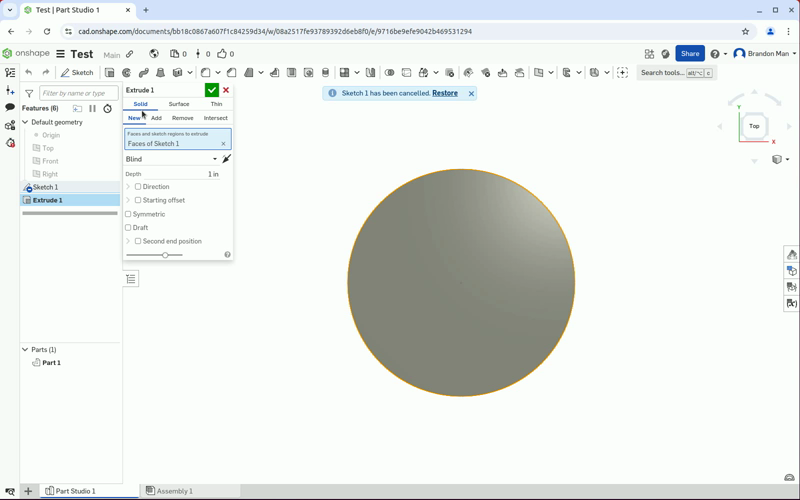
mouse_move(137, 120)
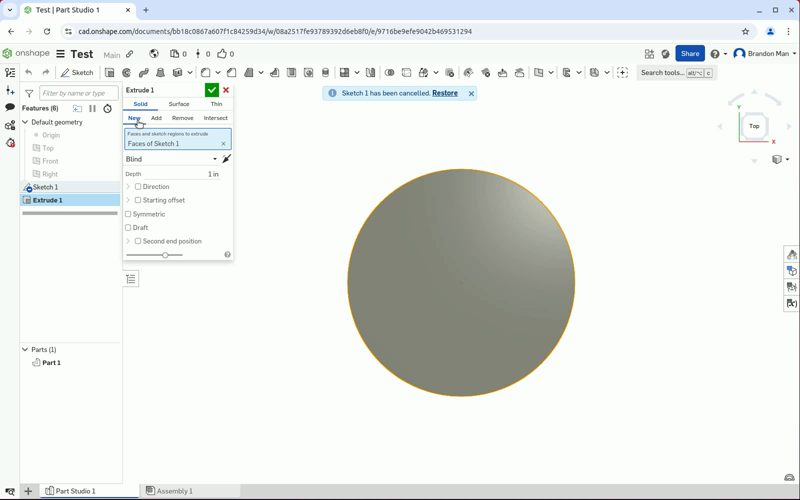
click(137, 120)
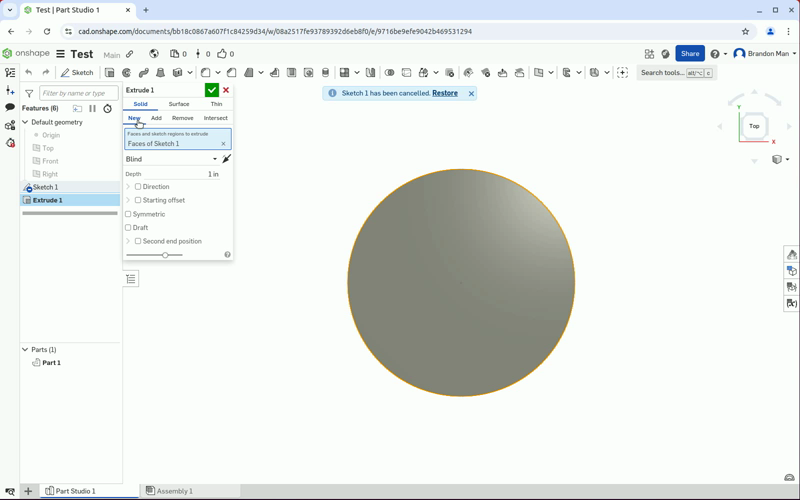
key(tab, 4)
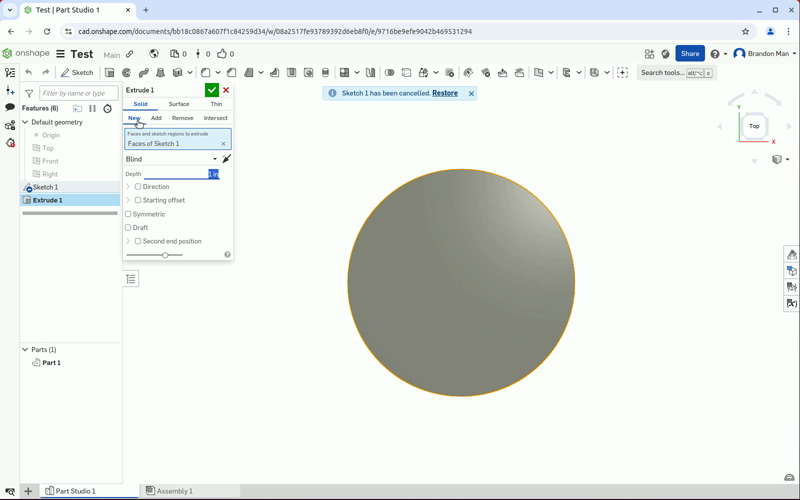
text(10.351)
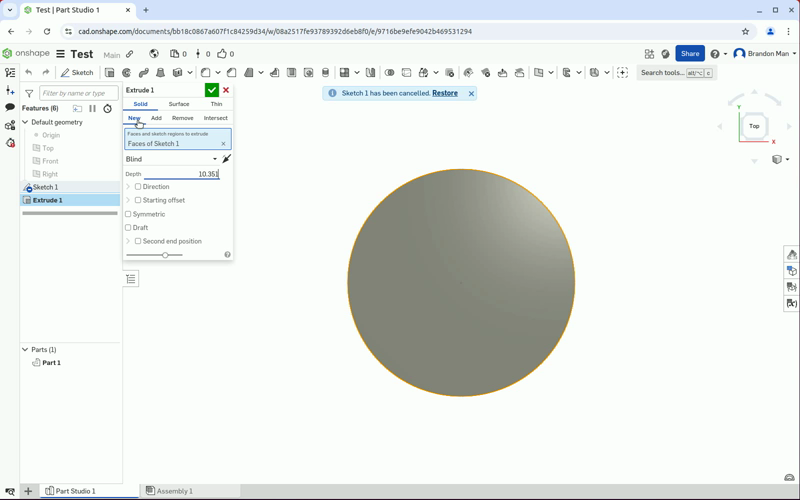
key(enter)
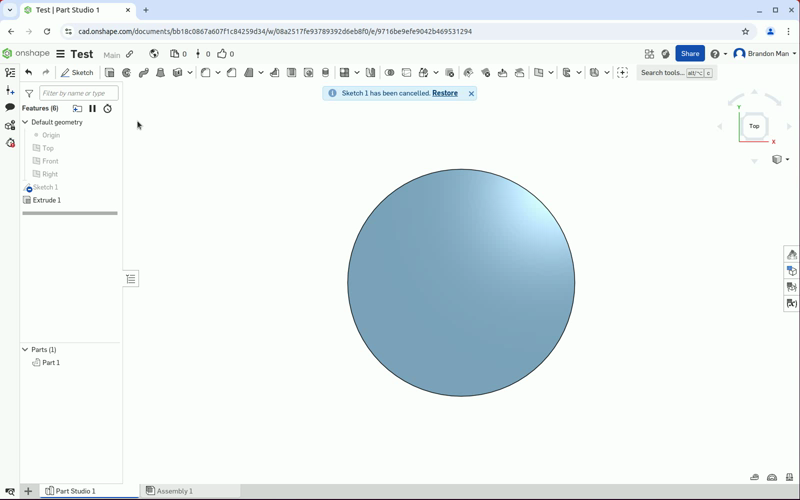
key(shift+h)
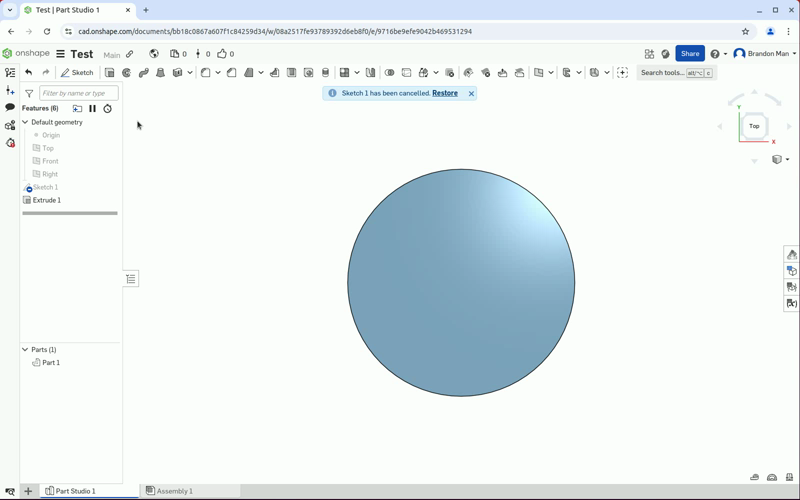
key(shift+h)
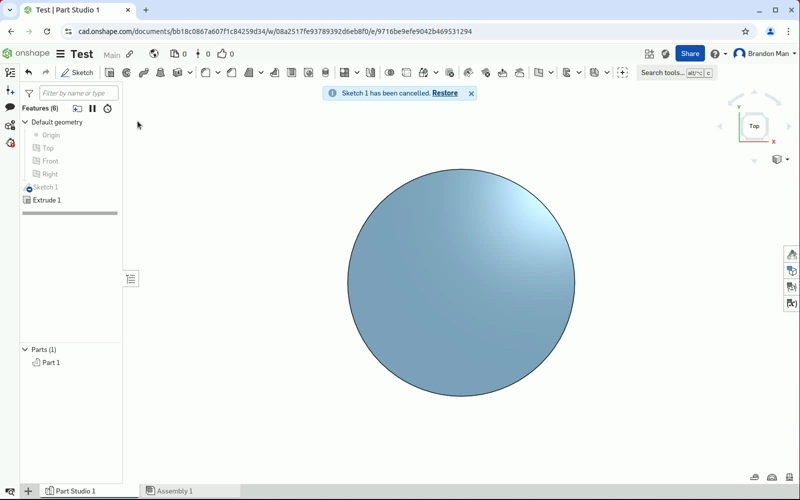
mouse_move(73, 189)
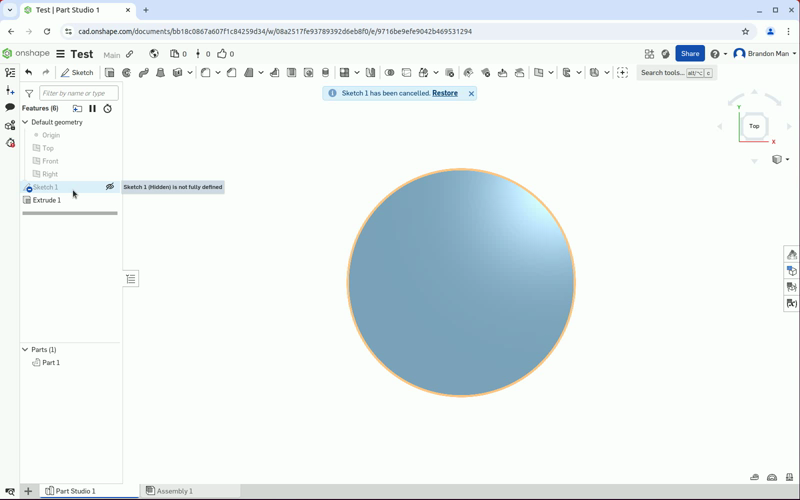
click(73, 189)
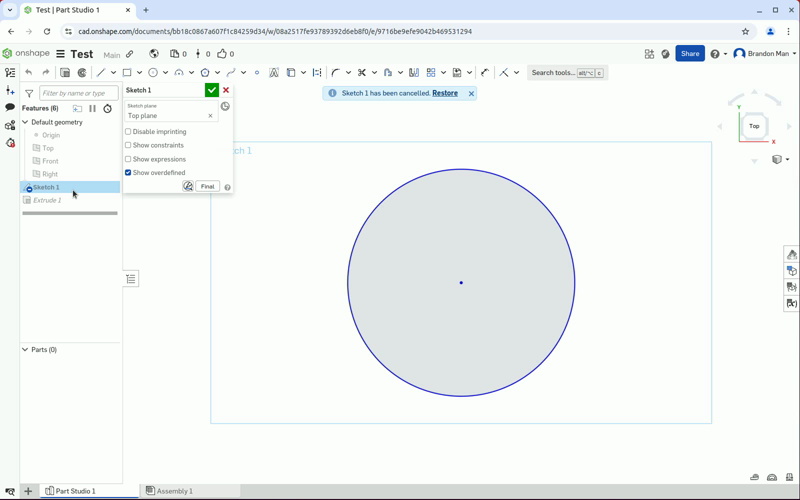
mouse_move(229, 92)
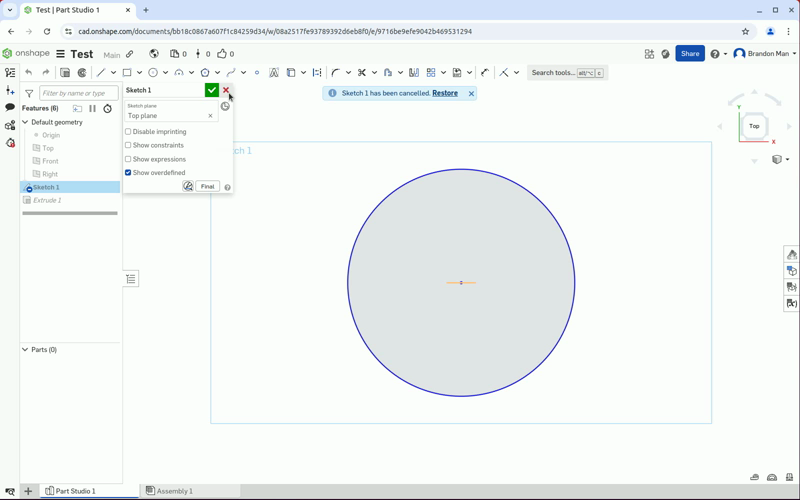
click(229, 92)
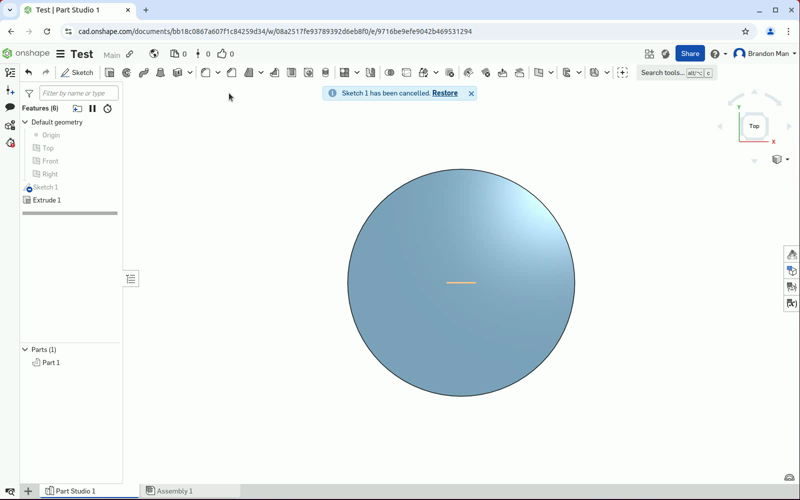
mouse_move(541, 75)
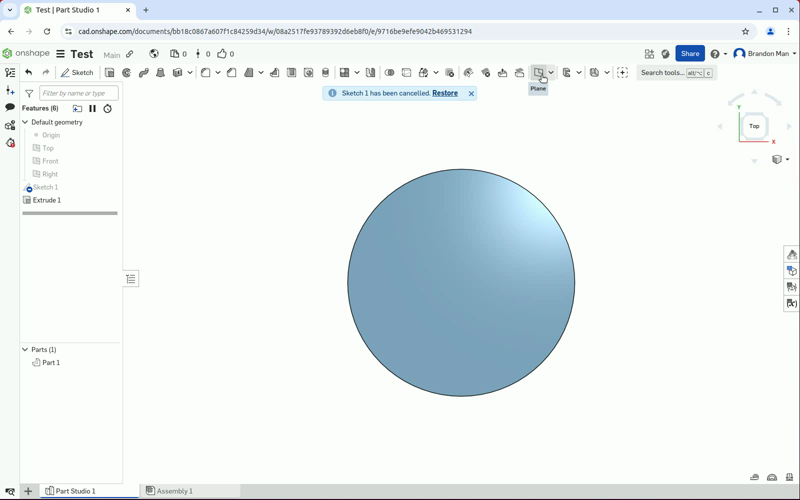
click(541, 75)
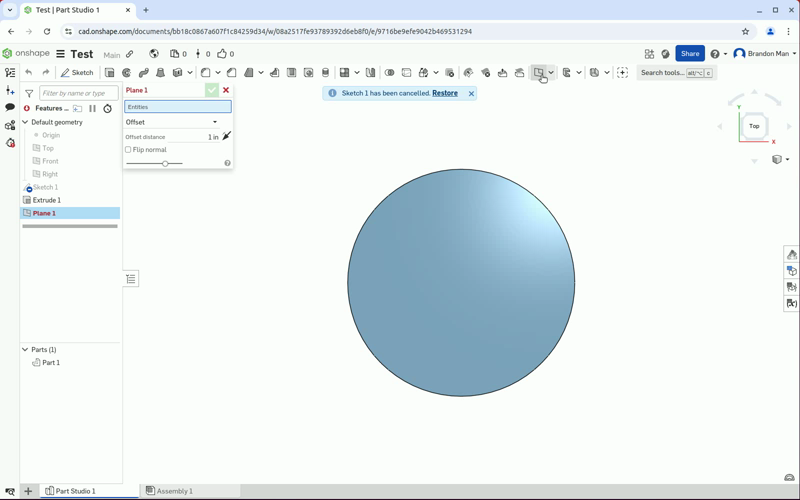
mouse_move(73, 150)
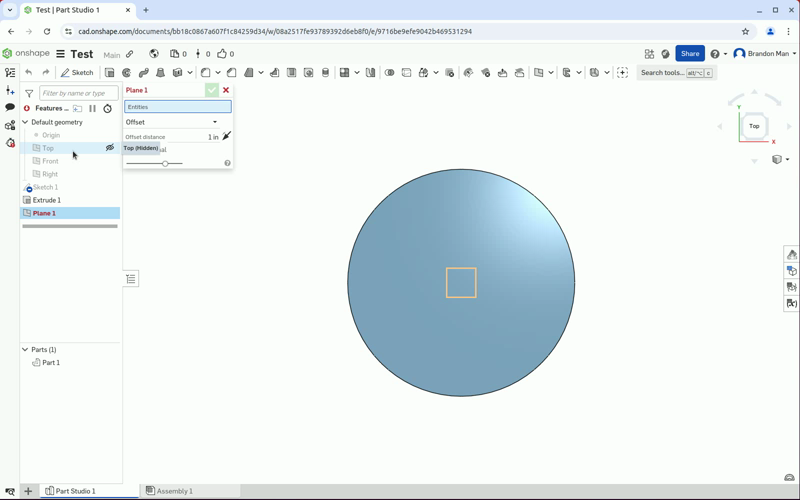
click(73, 150)
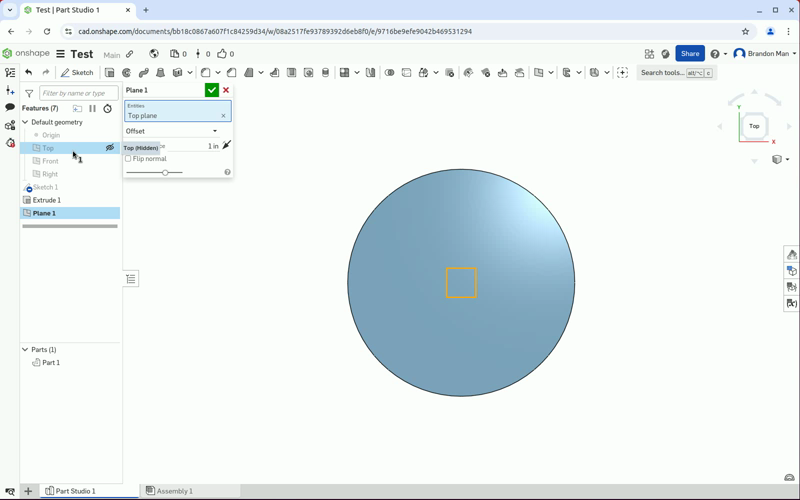
key(tab, 2)
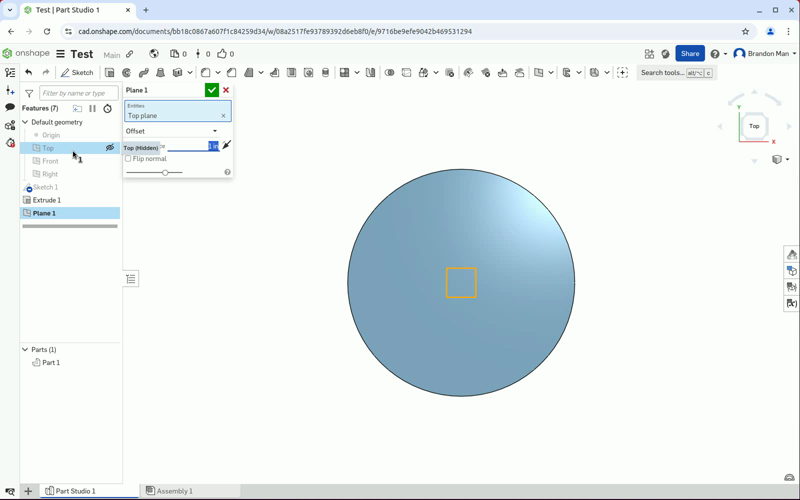
text(10.352)
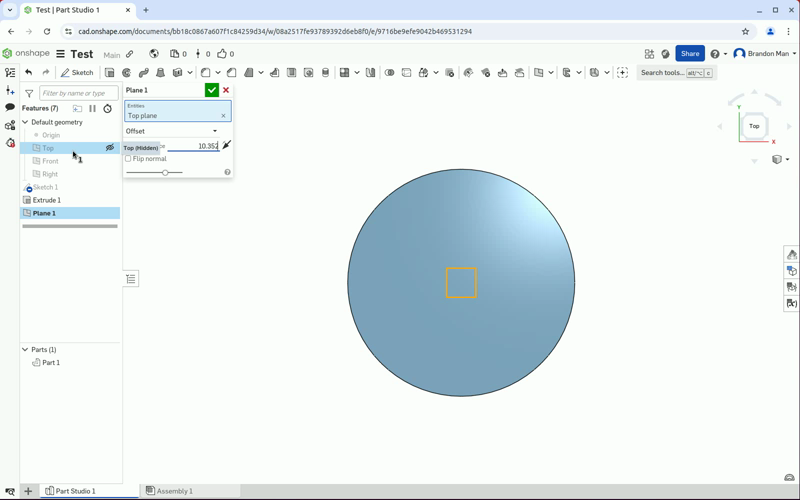
key(enter, 2)
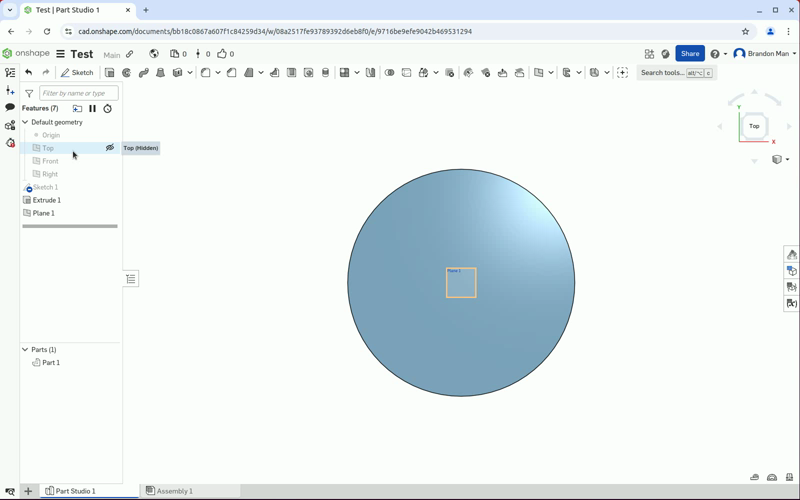
key(shift+s)
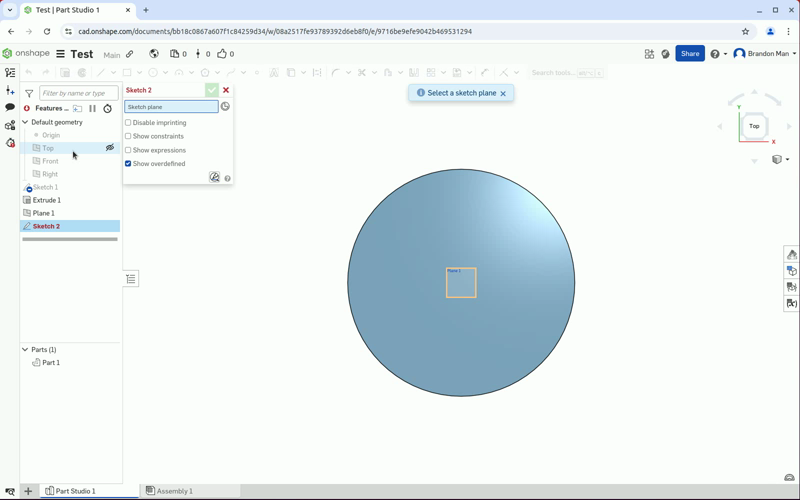
mouse_move(73, 215)
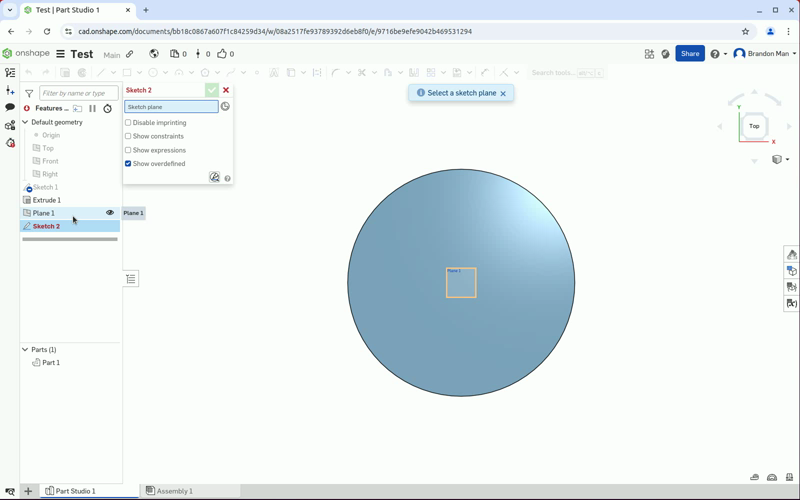
click(73, 215)
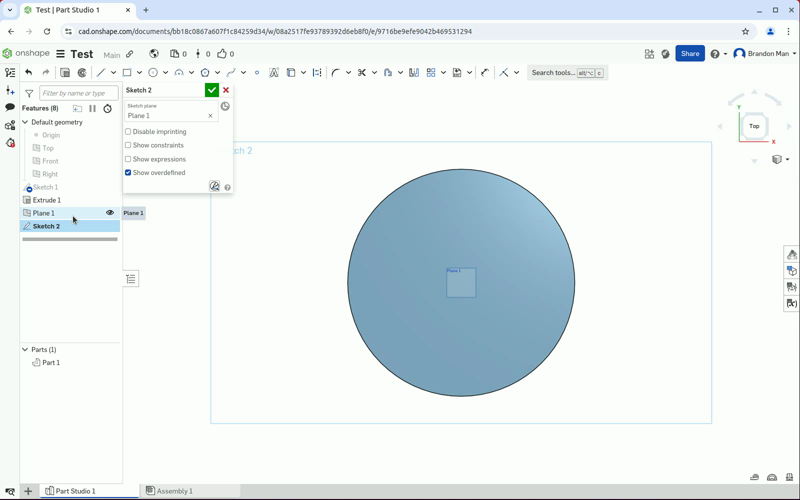
mouse_move(73, 352)
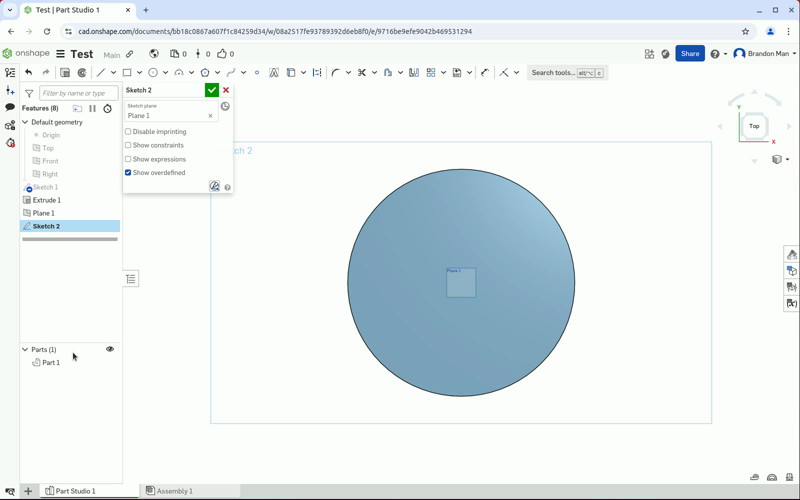
key(y)
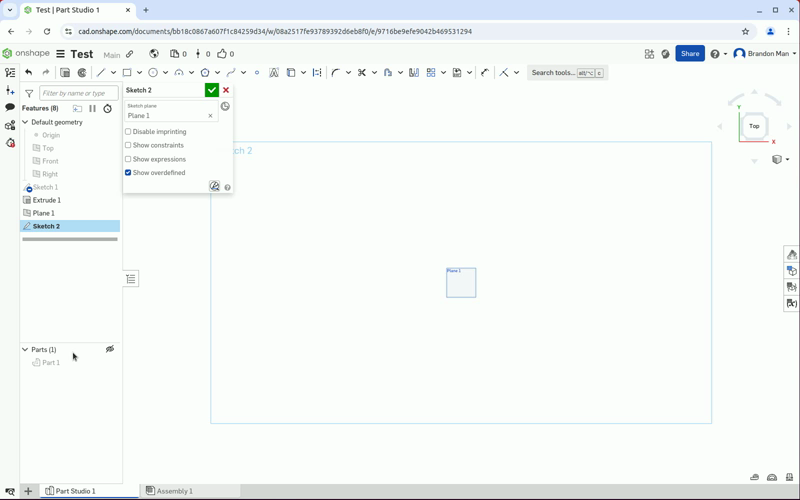
key(c)
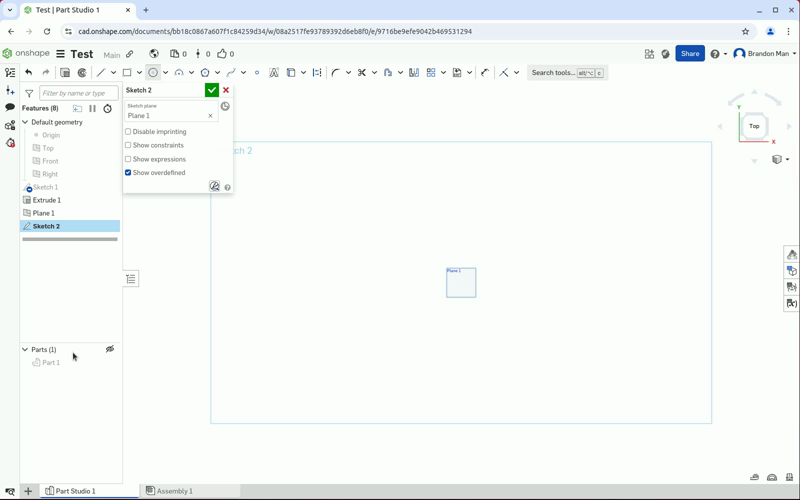
key_down(shift)
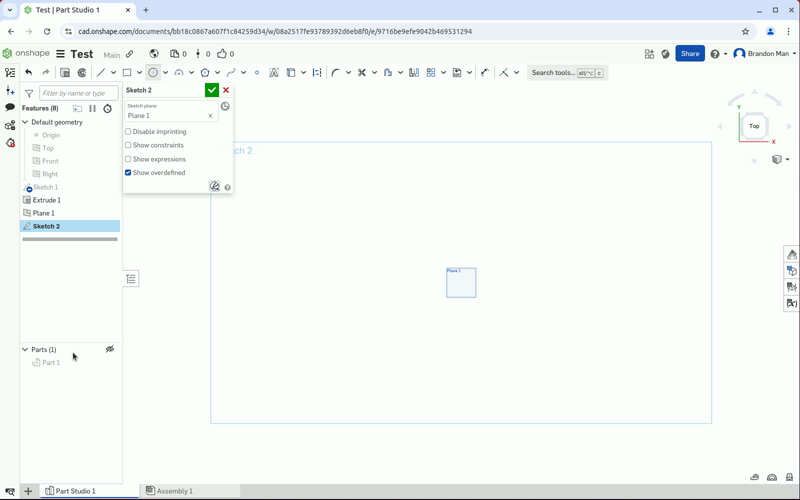
mouse_move(461, 282)
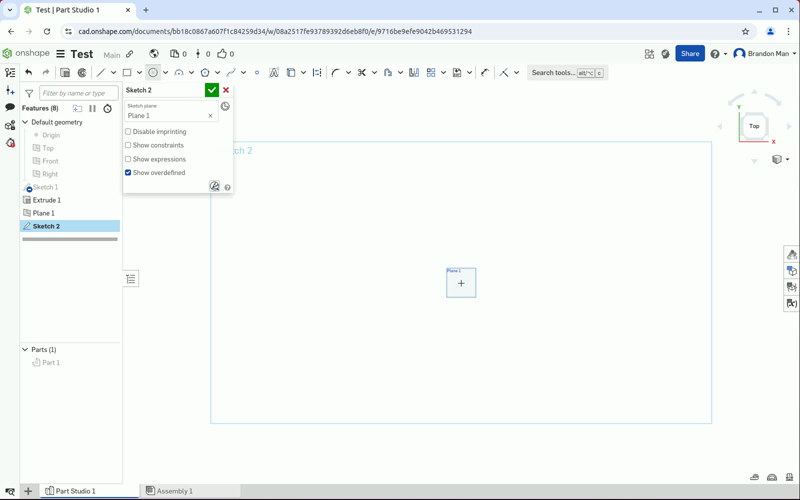
click(461, 282)
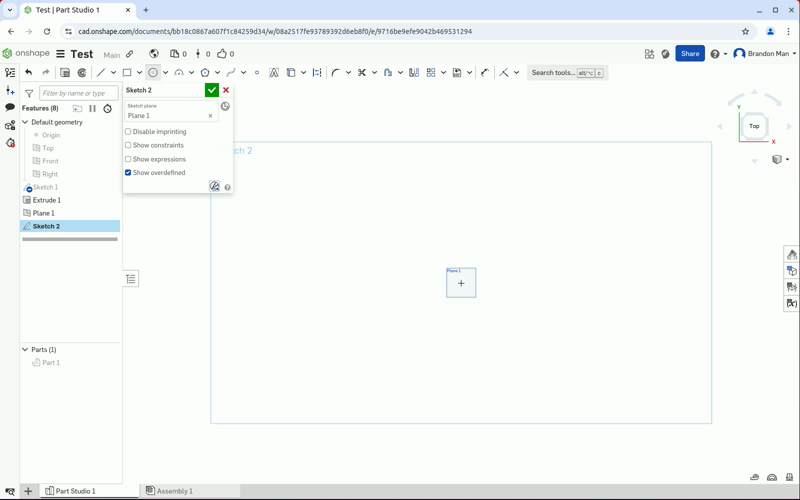
key_up(shift)
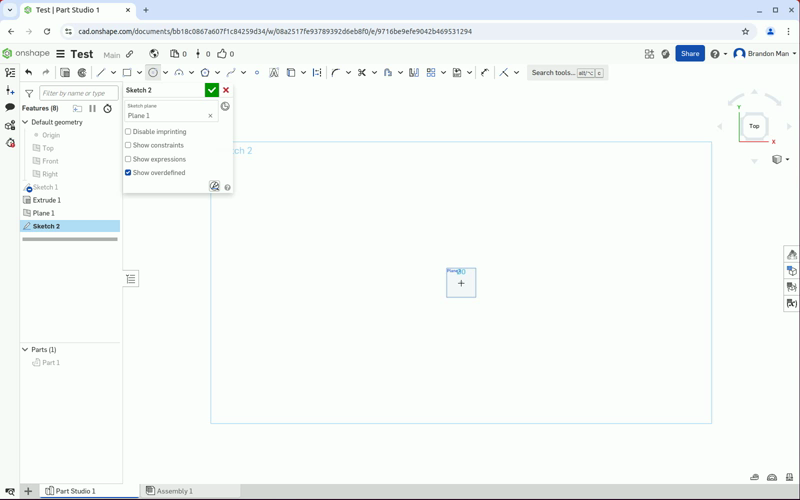
mouse_move(508, 282)
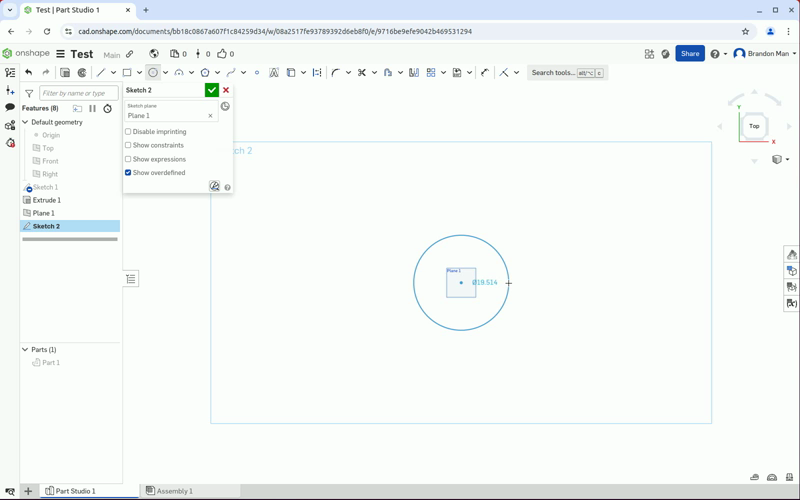
click(508, 282)
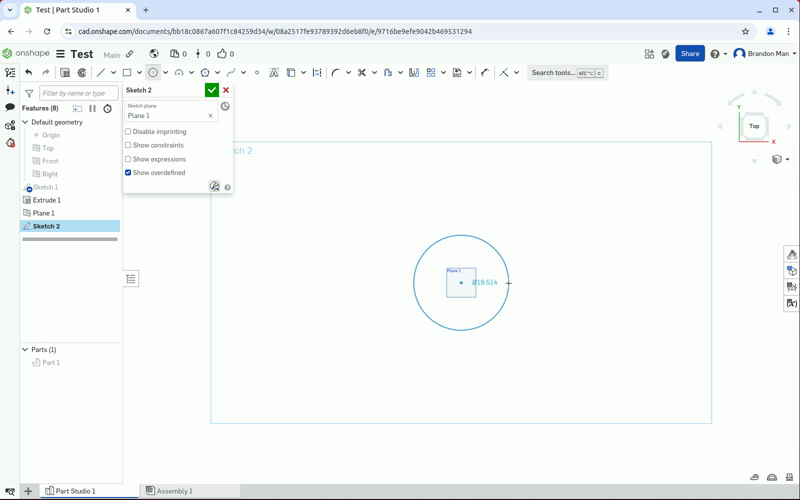
key(esc)
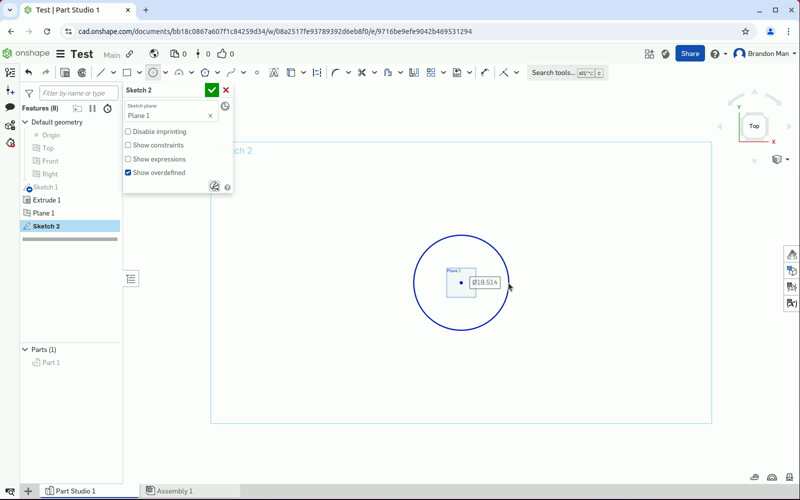
mouse_move(453, 276)
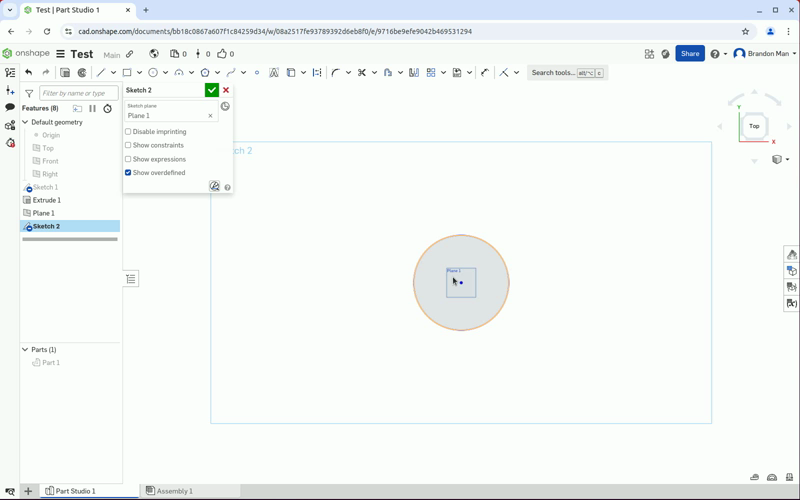
click(453, 276)
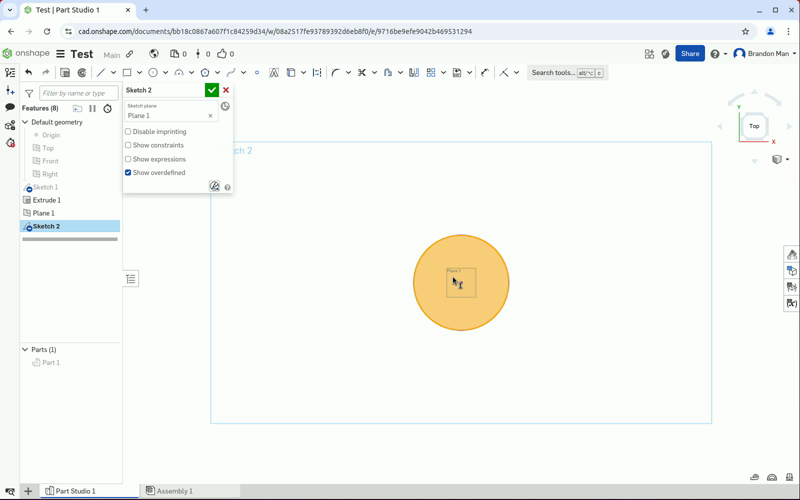
mouse_move(73, 352)
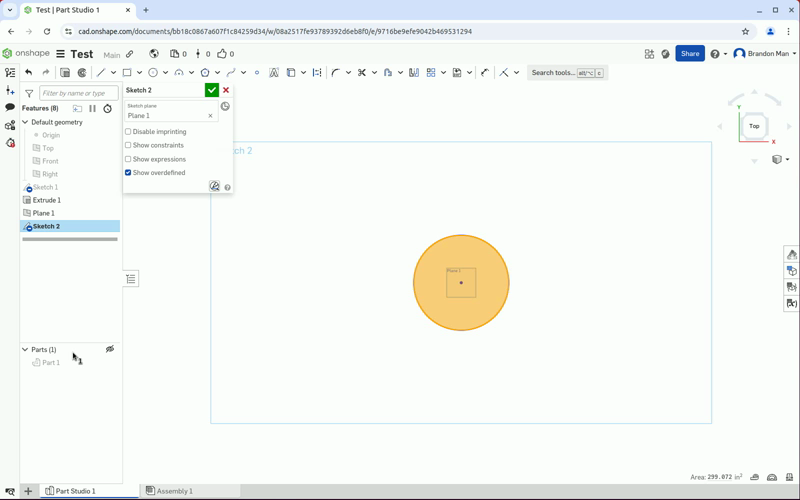
key(shift+y)
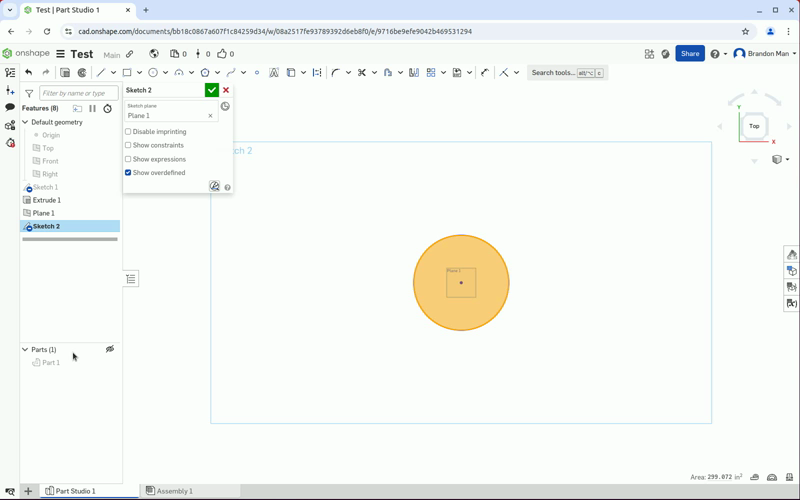
key(shift+e)
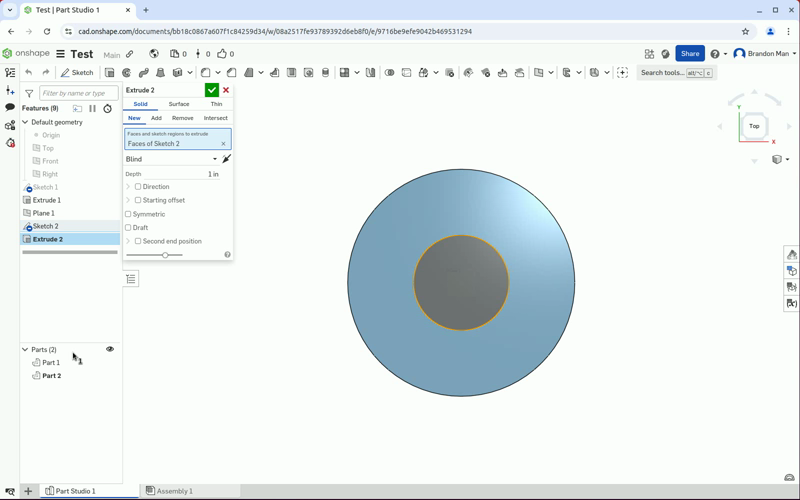
mouse_move(143, 106)
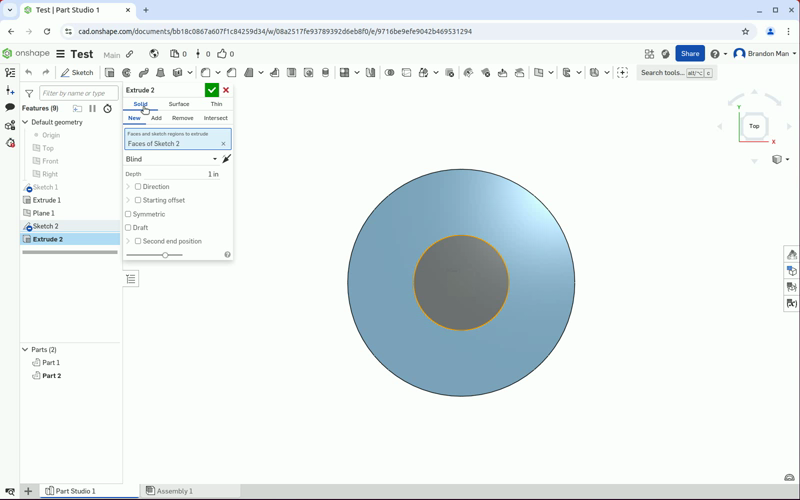
click(143, 106)
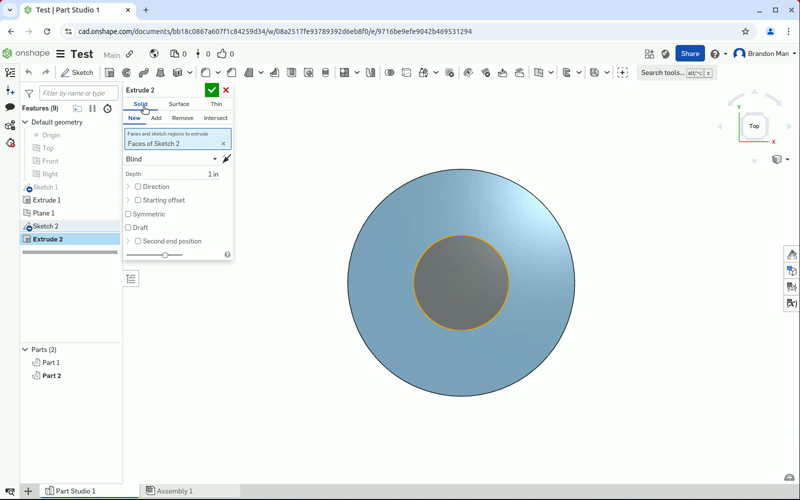
mouse_move(186, 120)
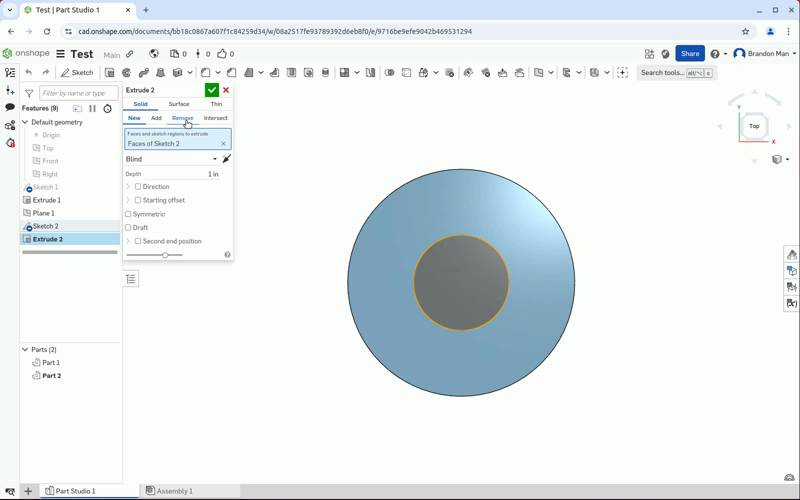
click(186, 120)
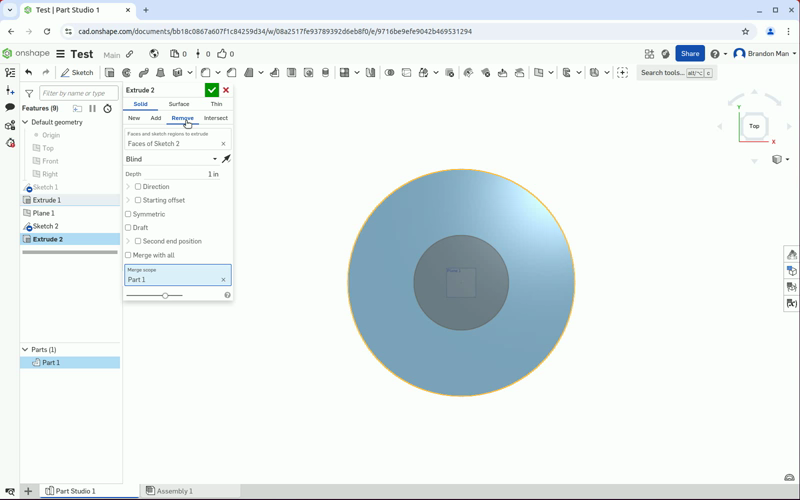
key(tab, 4)
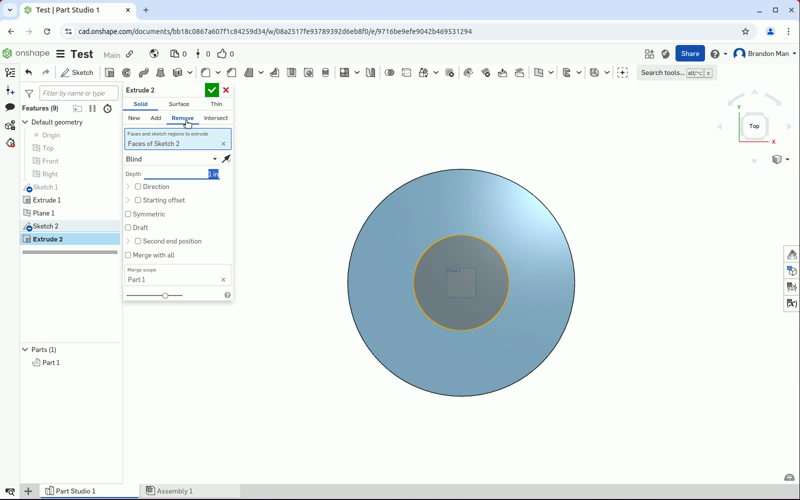
text(10.351)
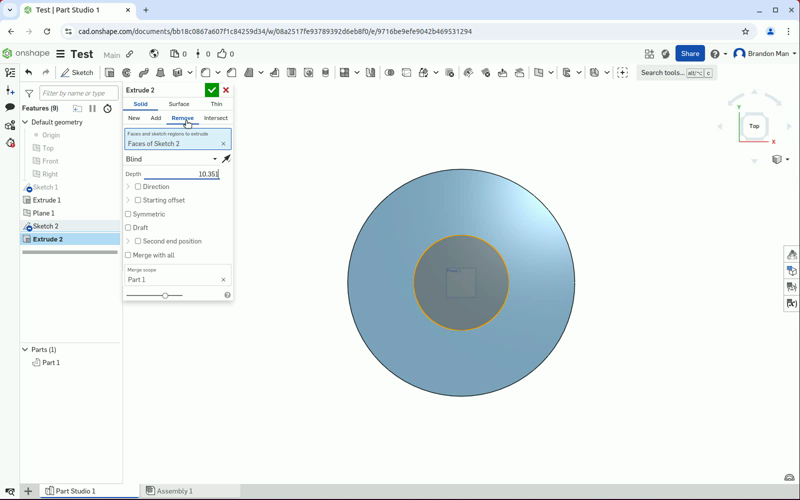
key(tab, 6)
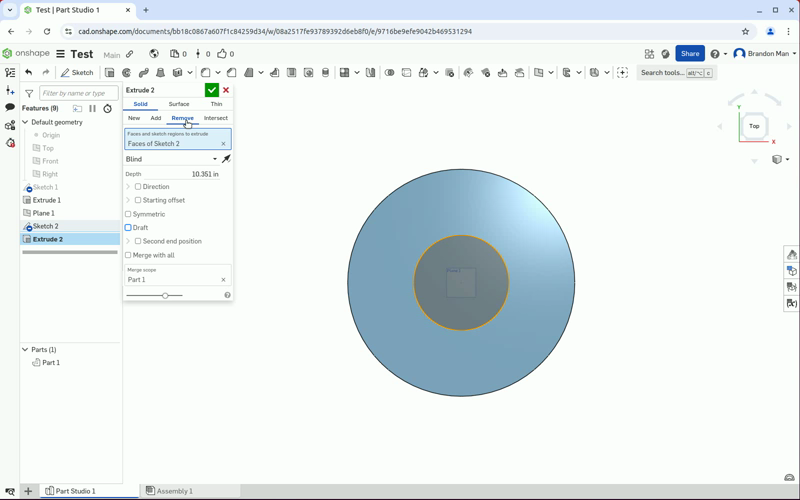
key(space)
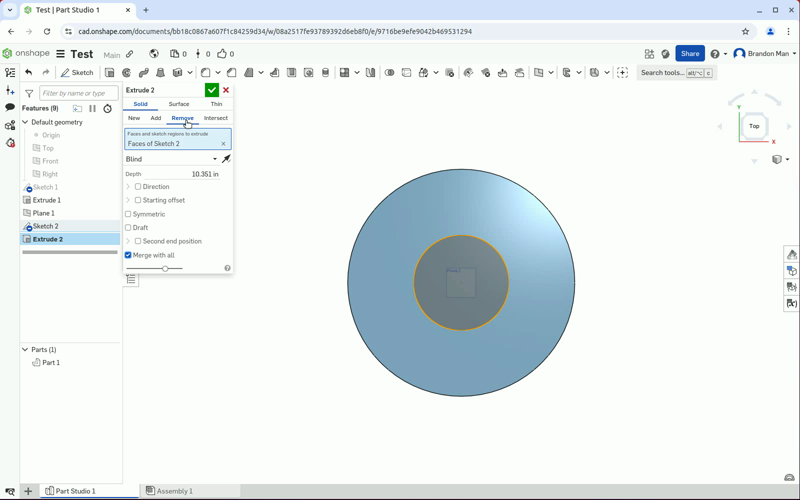
key(enter)
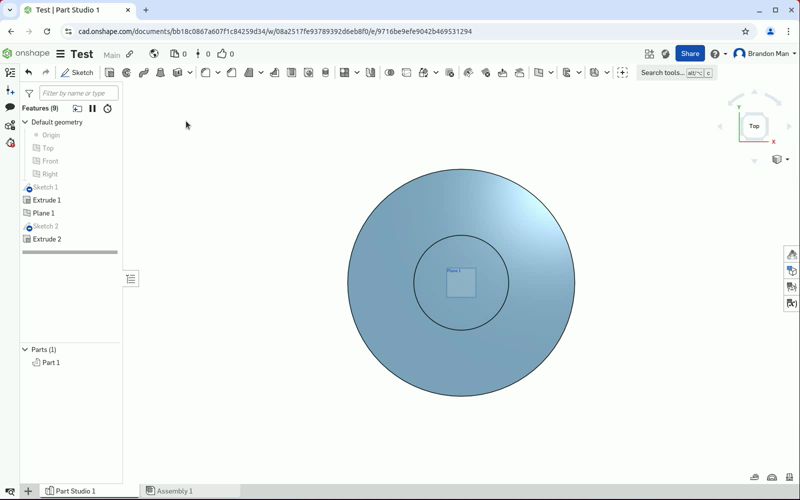
key(shift+h)
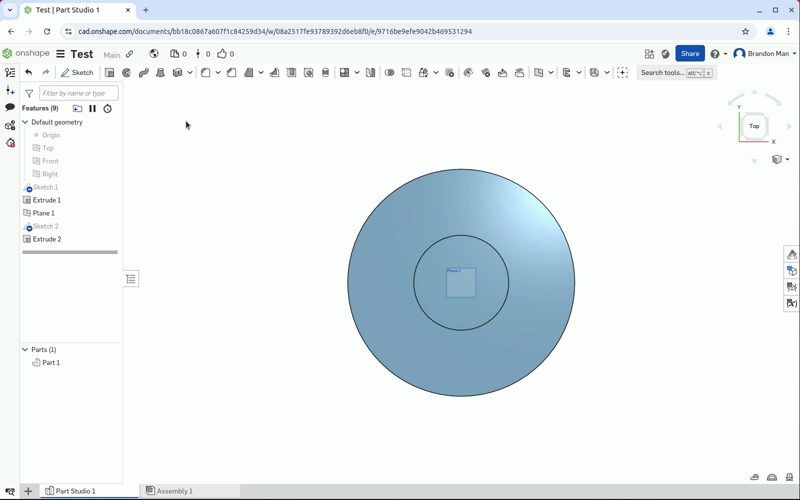
key(shift+h)
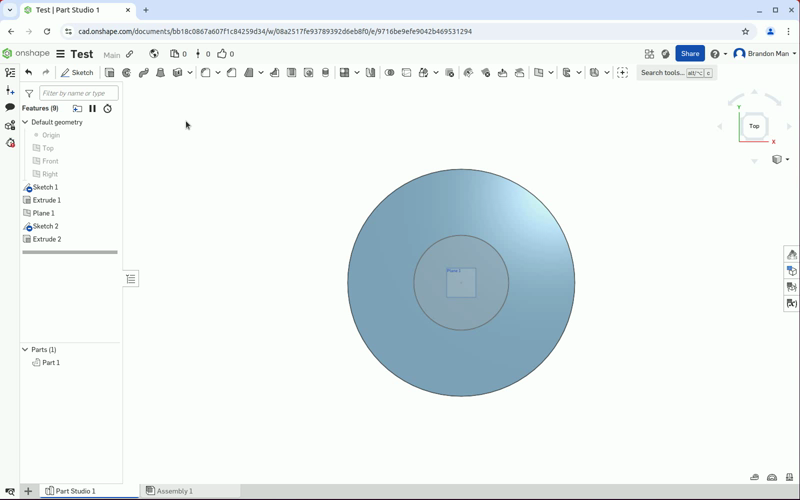
key(shift+7)
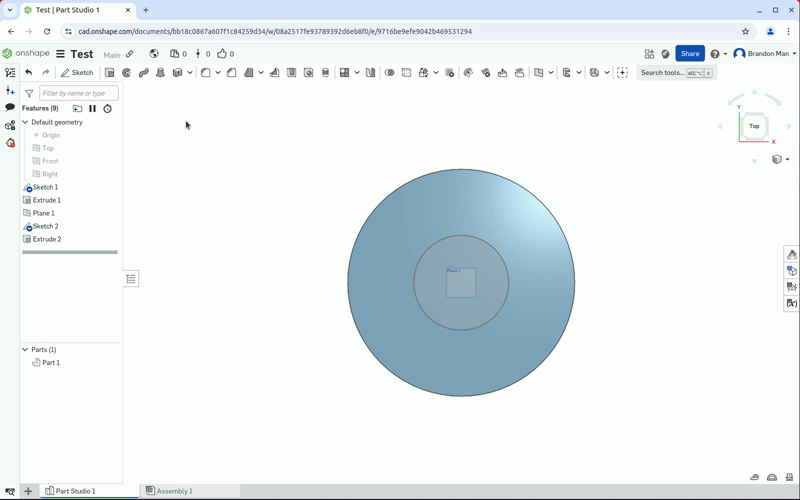
key(up, 3)
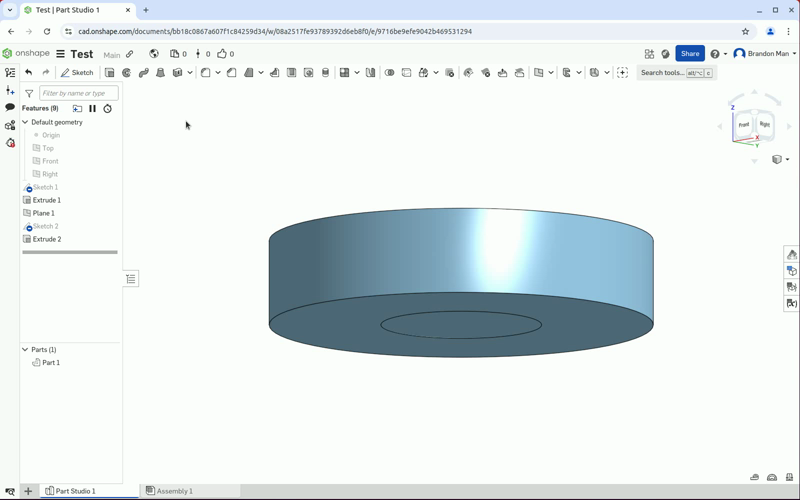
key(left, 3)
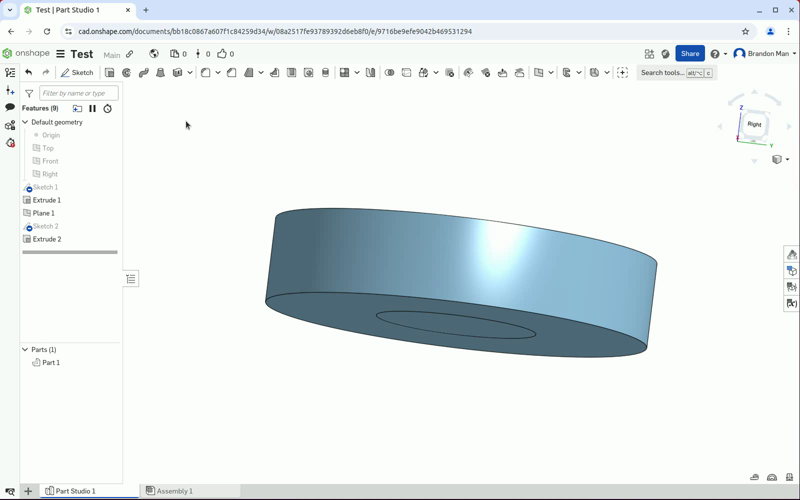
key(right, 3)
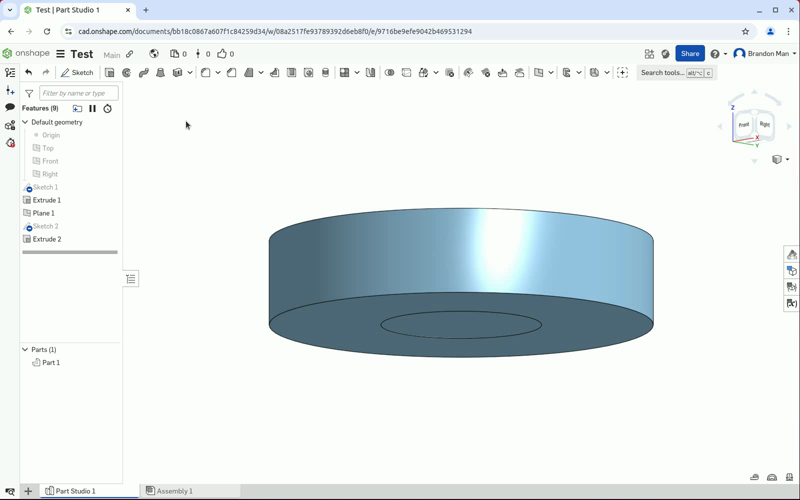
key(down, 3)
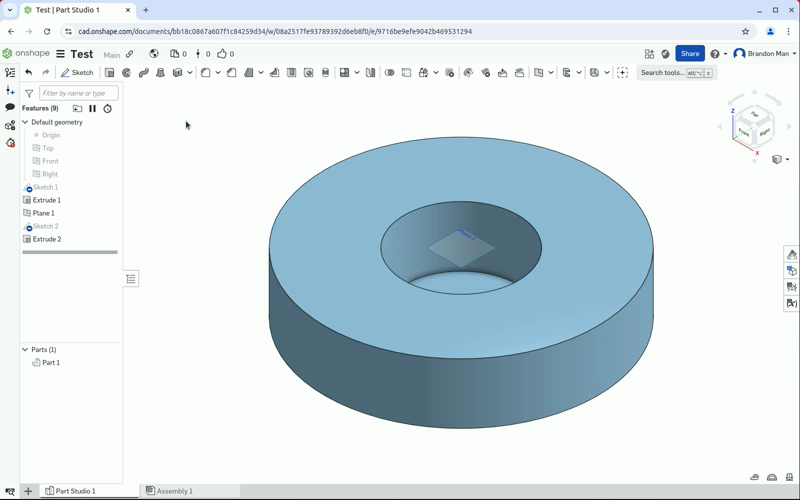
mouse_move(73, 189)
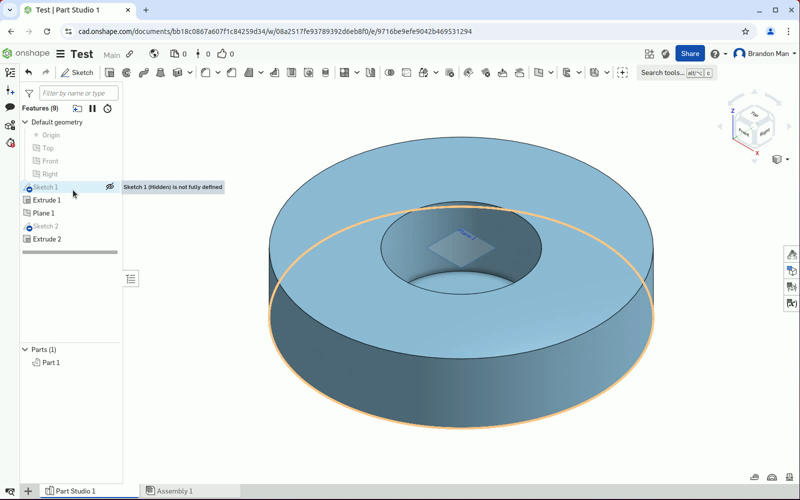
click(73, 189)